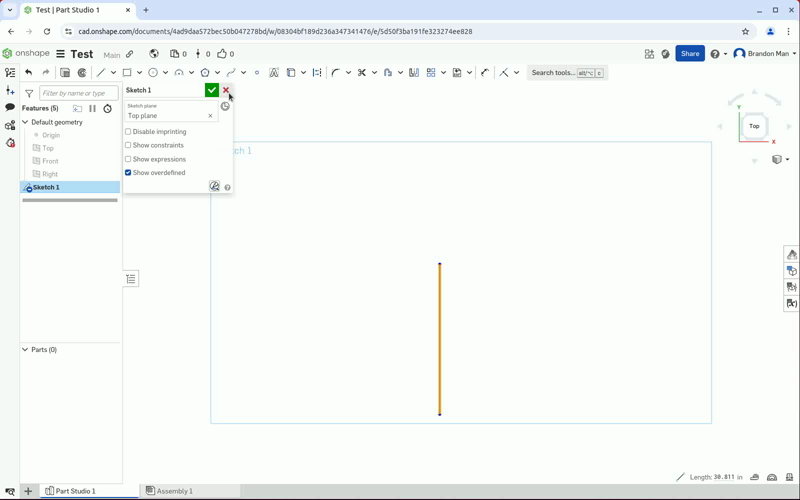
key(shift+h)
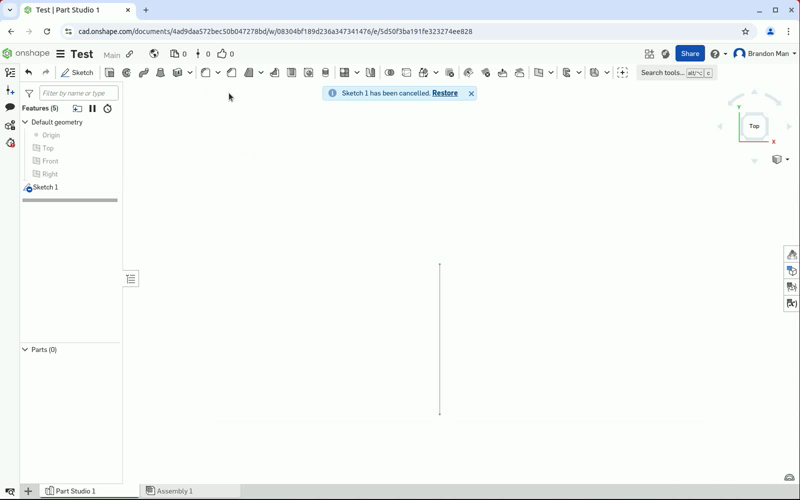
key(shift+s)
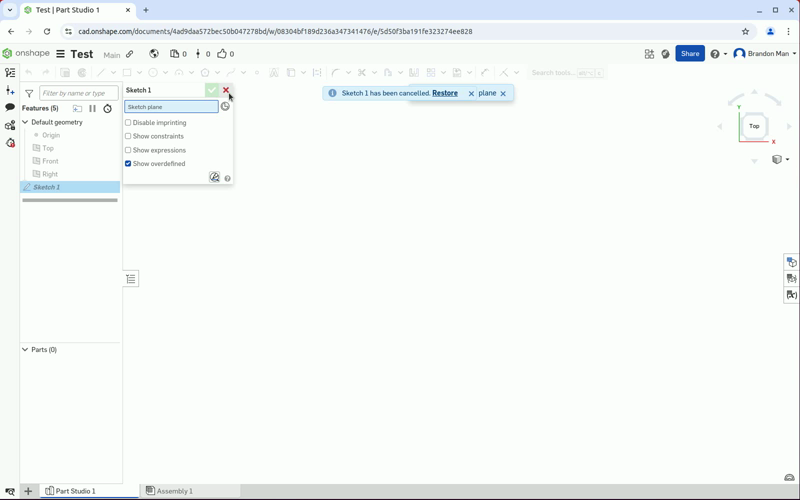
mouse_move(73, 150)
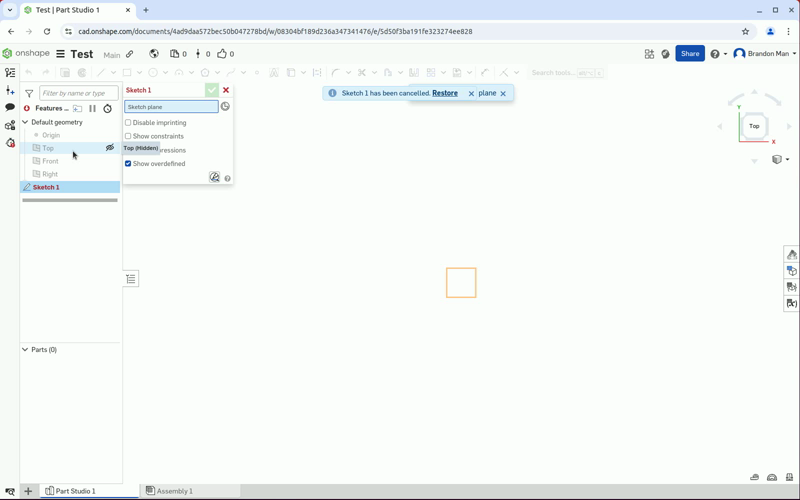
click(73, 150)
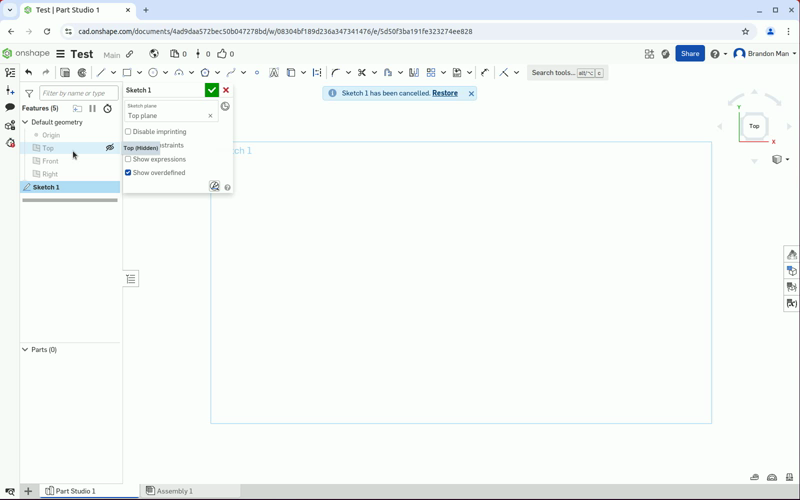
mouse_move(73, 352)
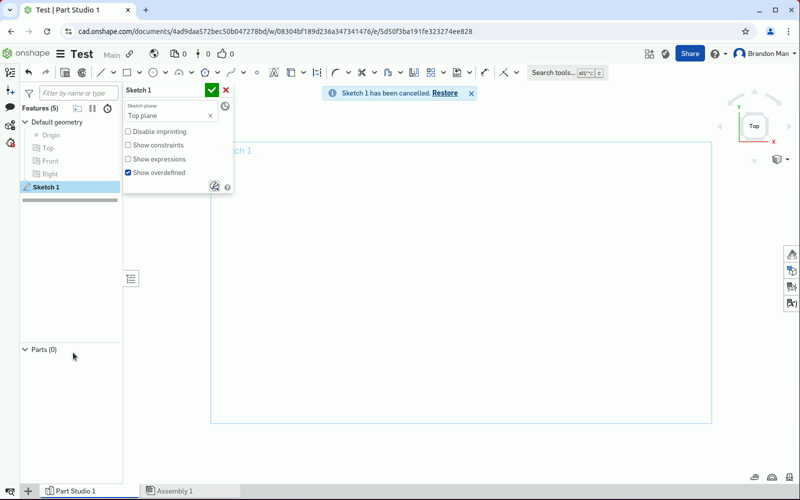
key(y)
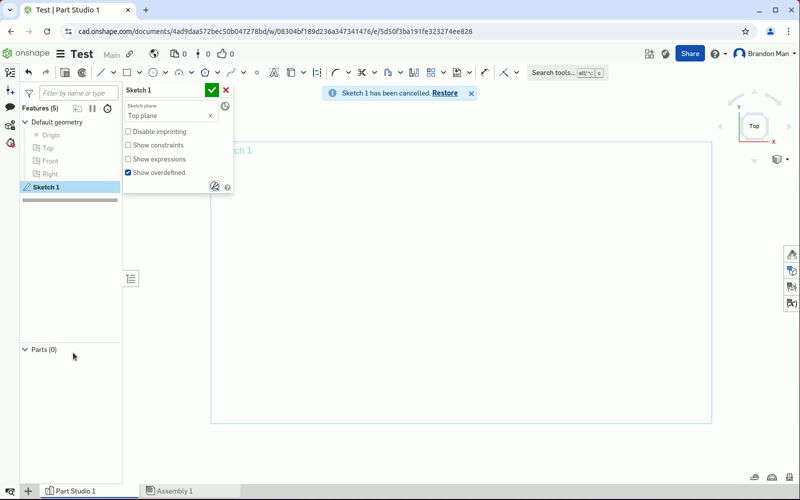
key(l)
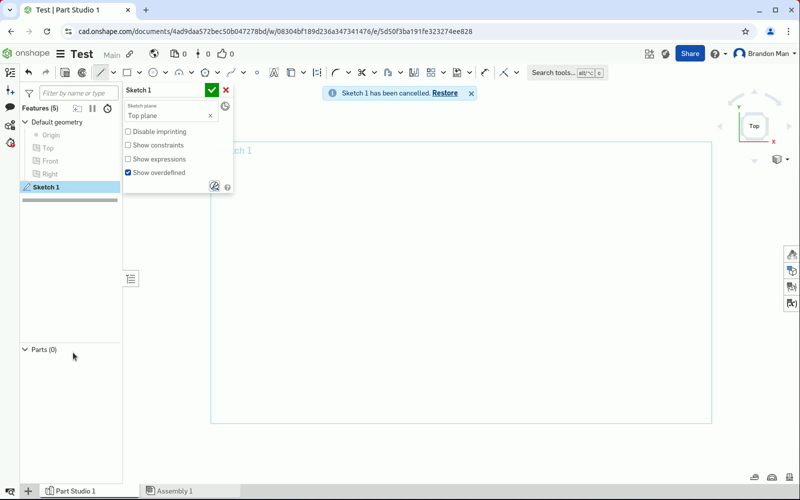
key_down(shift)
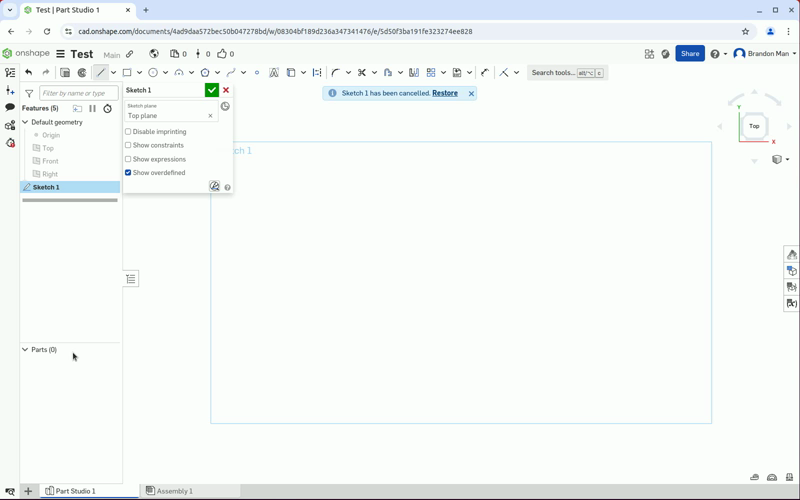
mouse_move(388, 330)
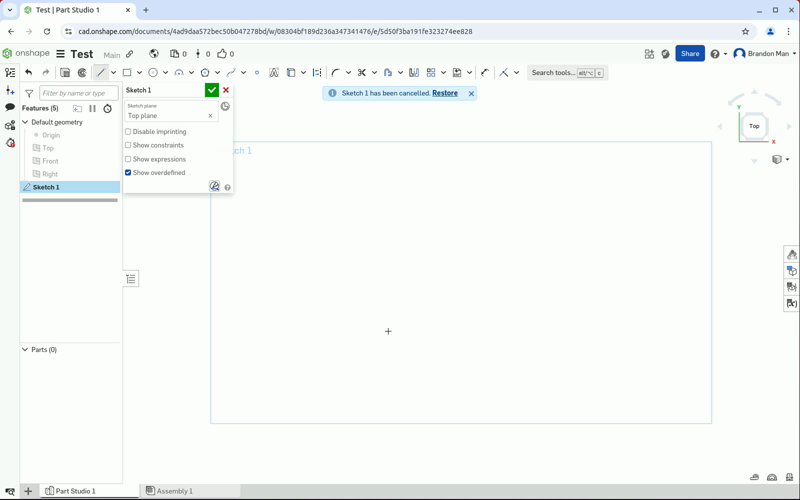
click(388, 330)
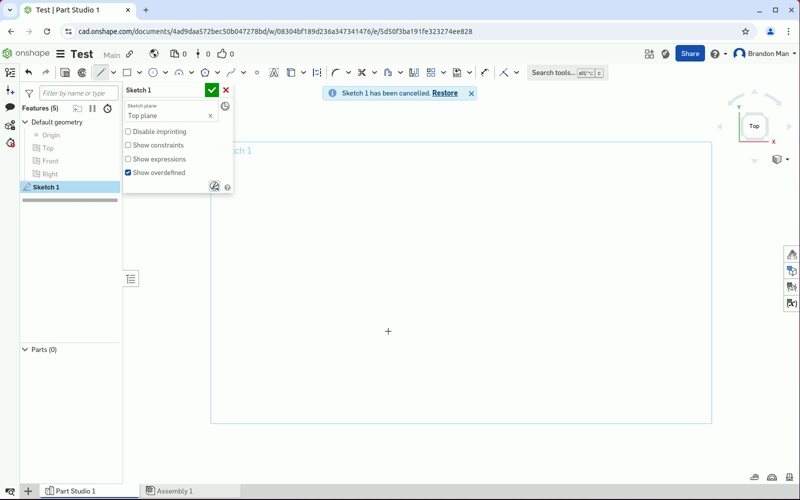
key_up(shift)
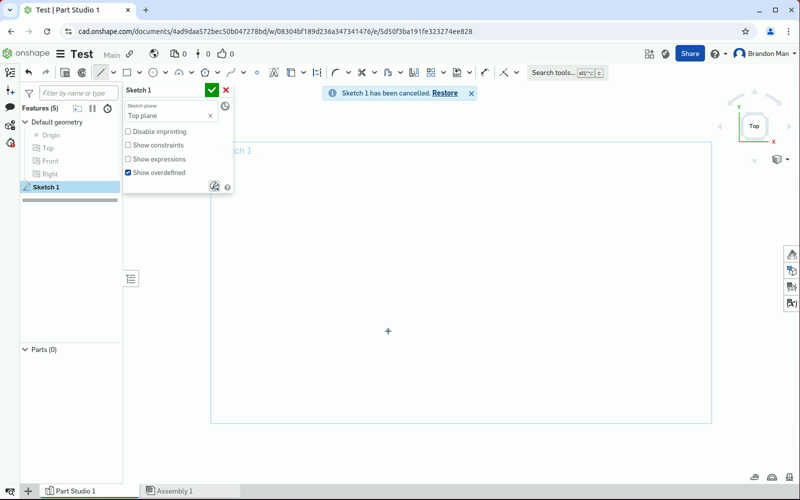
key_down(shift)
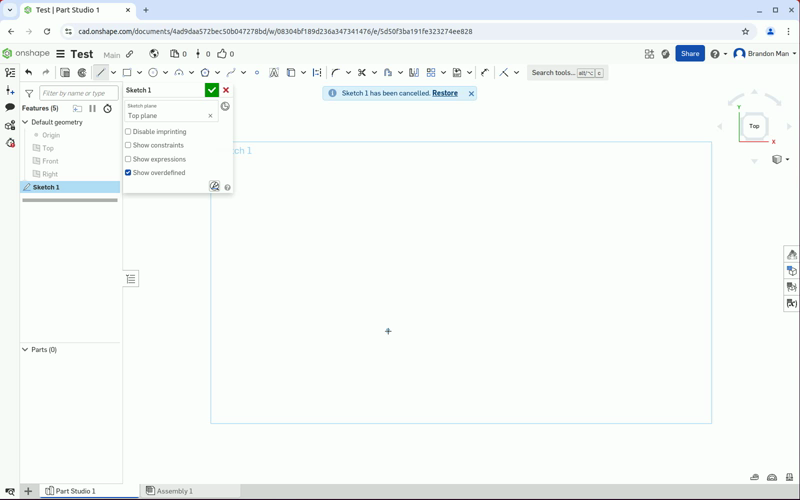
mouse_move(534, 330)
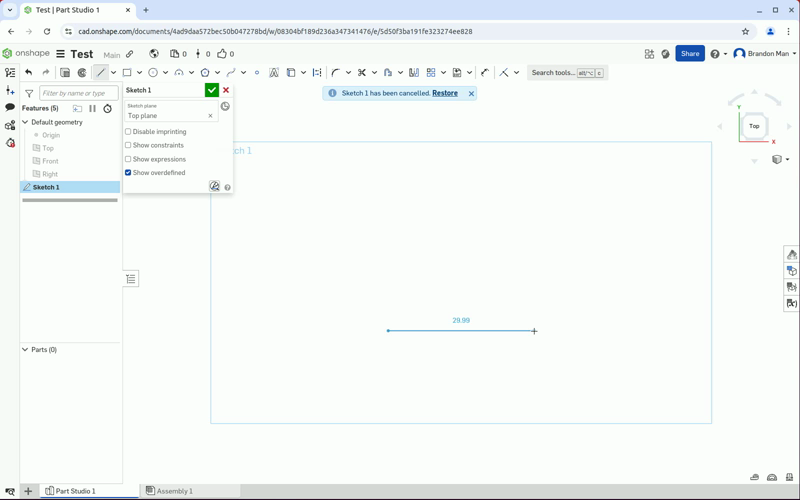
click(534, 330)
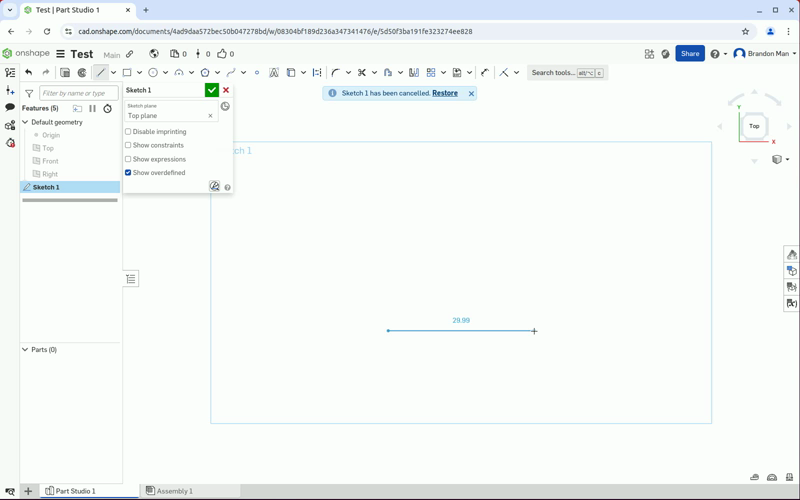
key_up(shift)
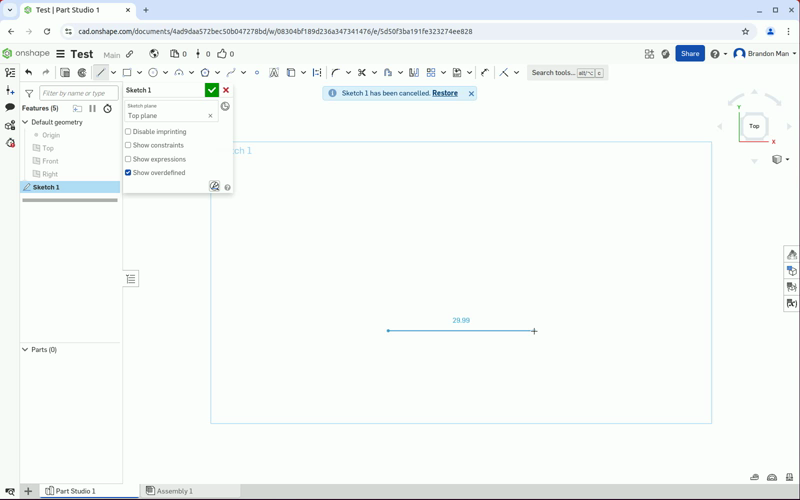
key_down(shift)
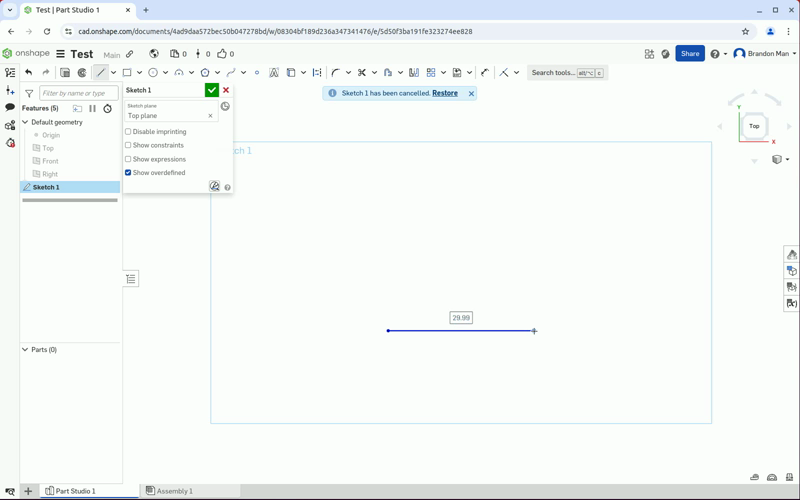
mouse_move(534, 234)
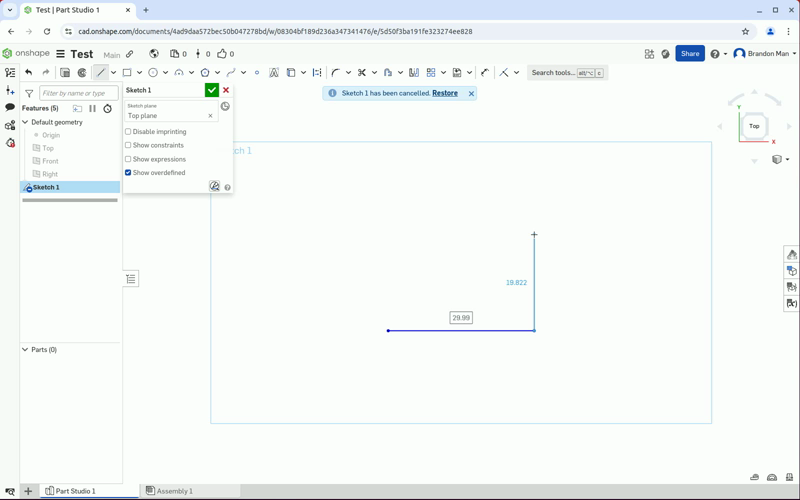
click(534, 234)
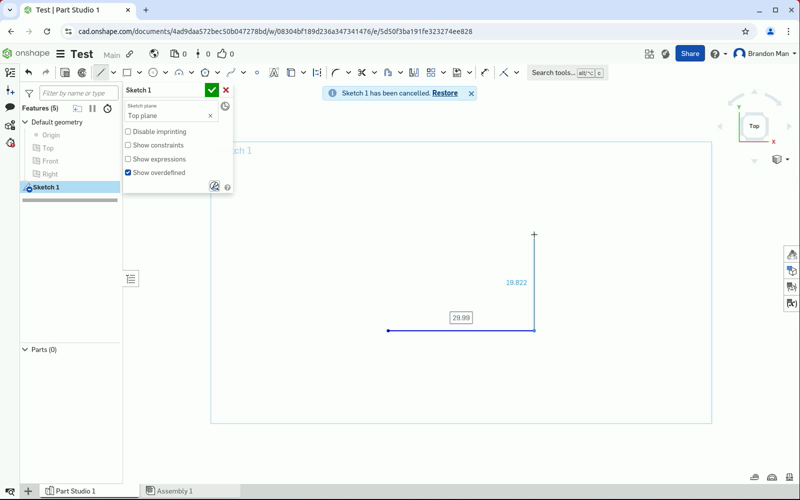
key_up(shift)
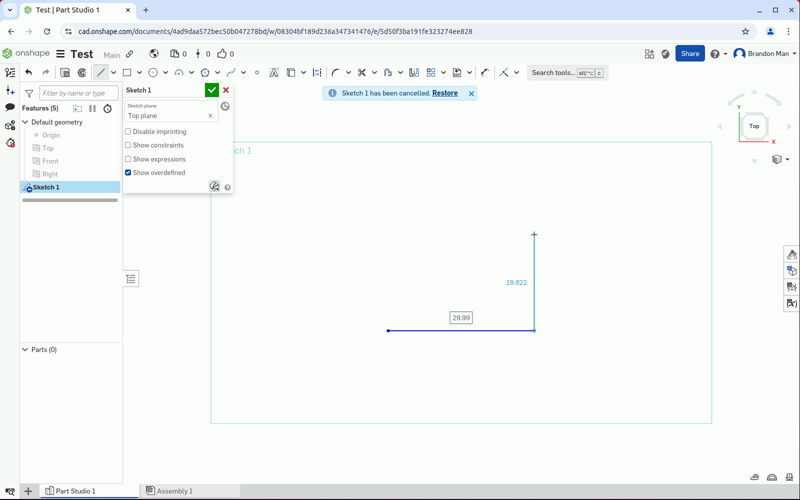
key_down(shift)
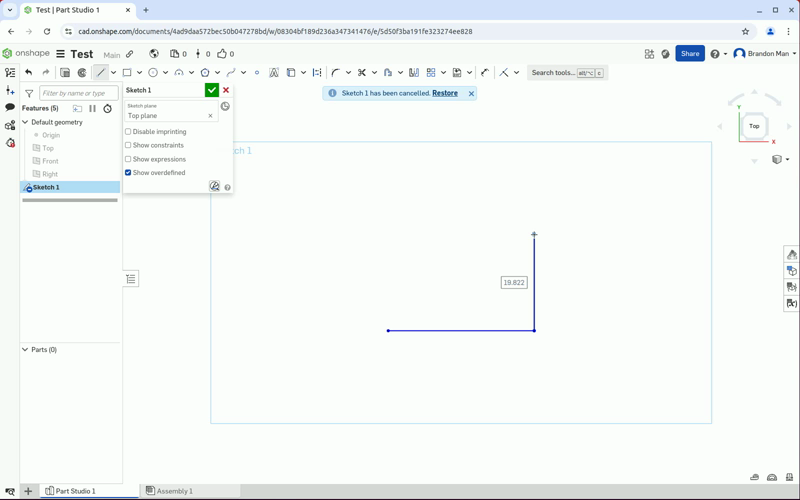
mouse_move(388, 234)
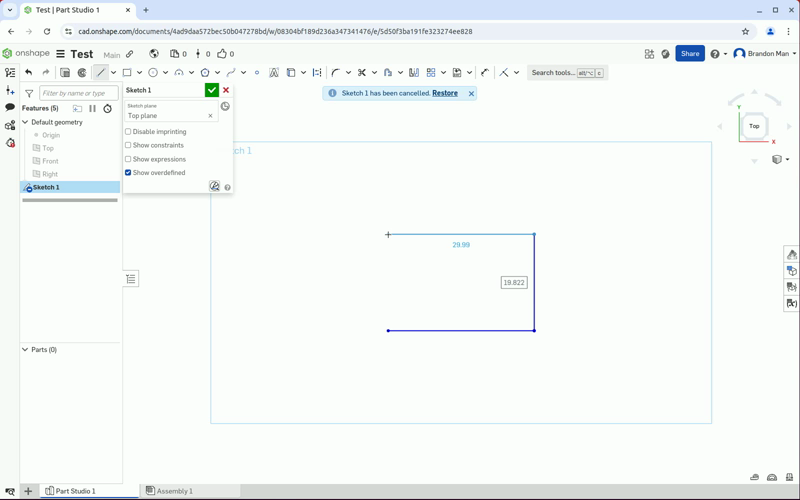
click(388, 234)
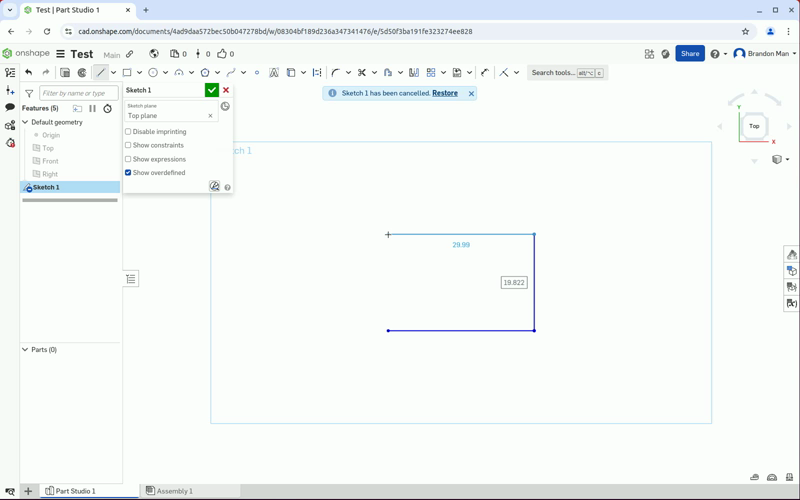
key_up(shift)
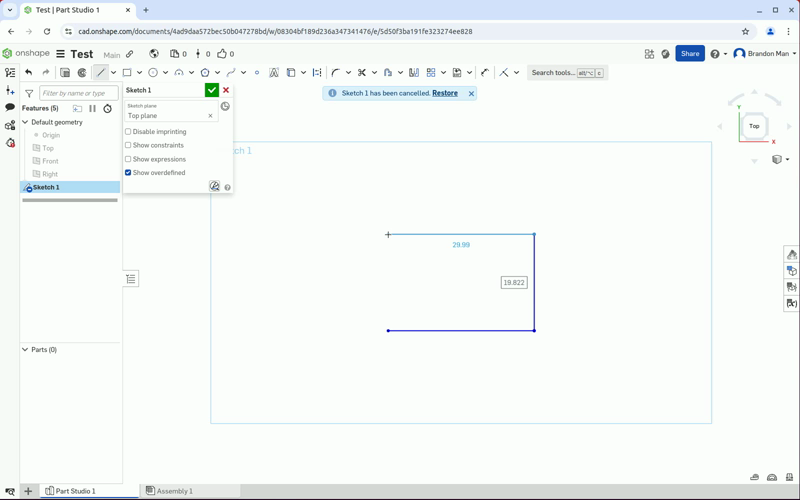
key_down(shift)
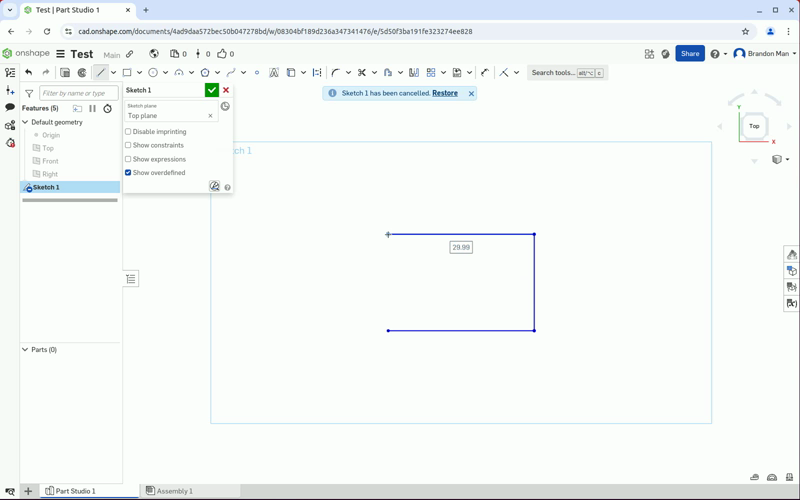
mouse_move(388, 330)
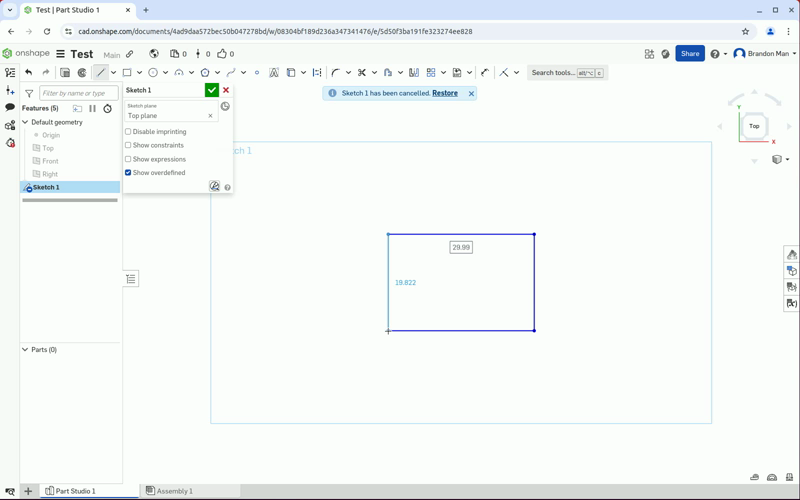
key_up(shift)
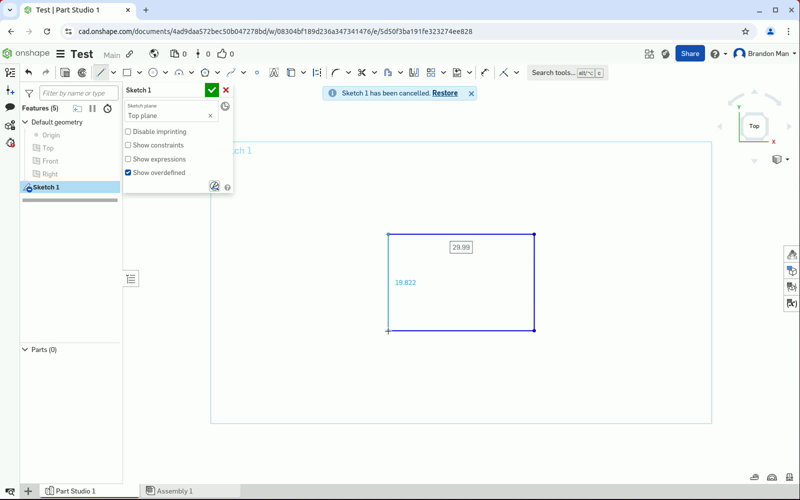
click(388, 330)
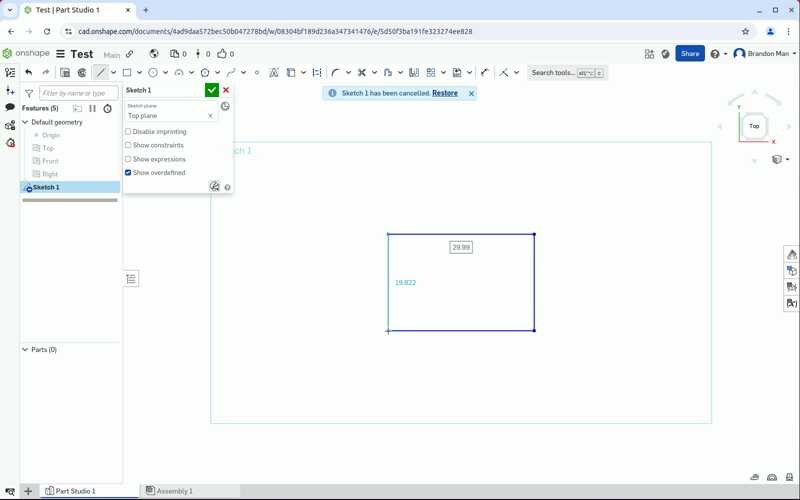
key(esc)
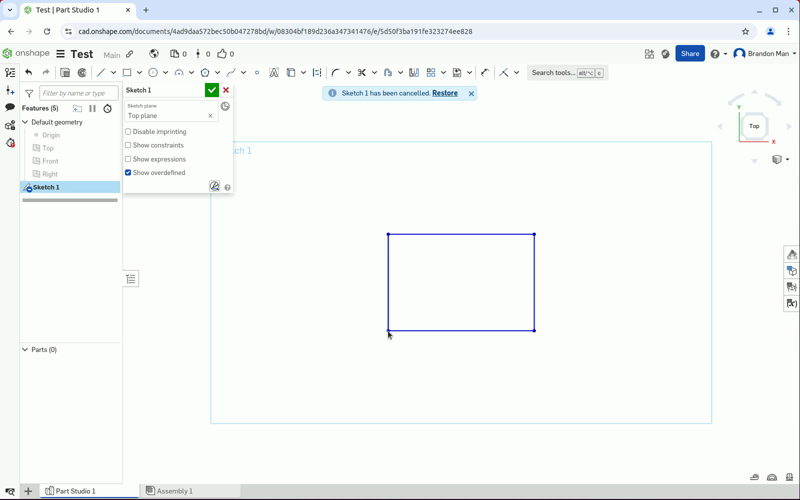
mouse_move(477, 277)
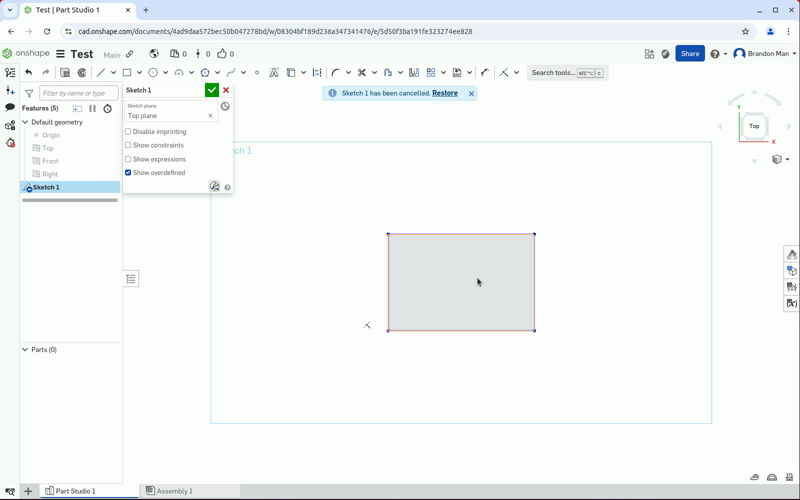
click(477, 277)
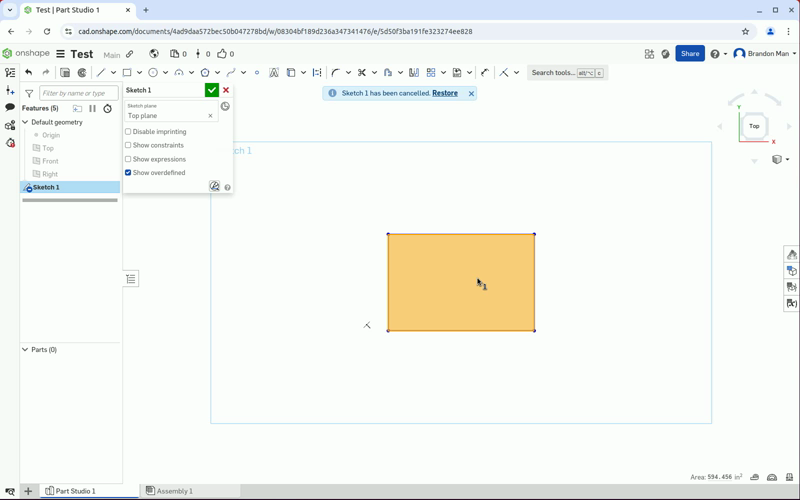
mouse_move(73, 352)
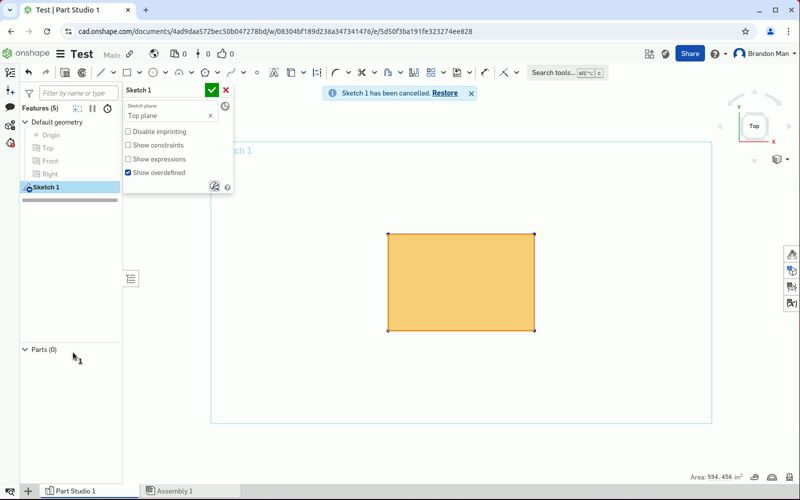
key(shift+y)
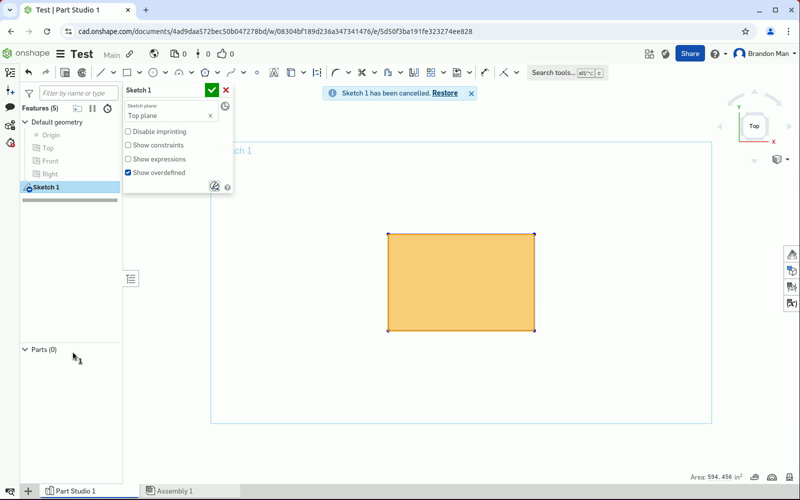
key(shift+e)
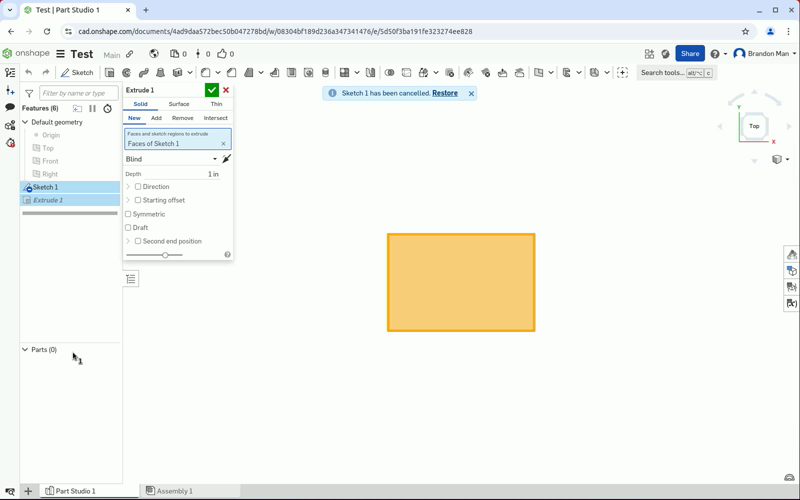
mouse_move(143, 106)
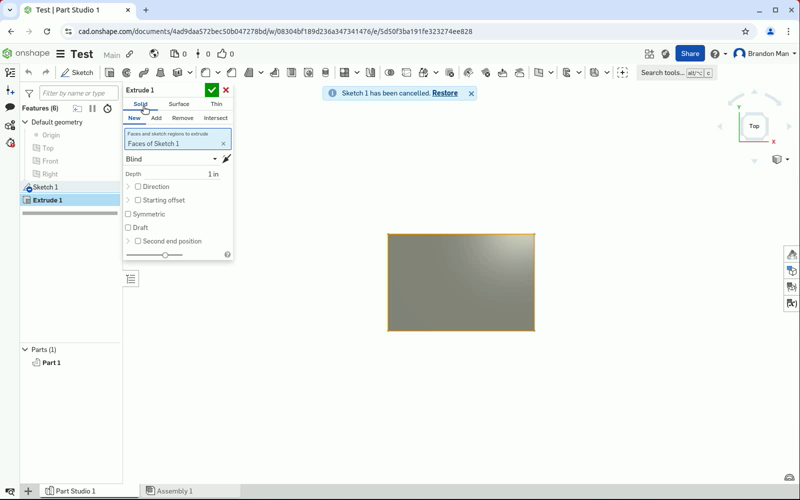
click(143, 106)
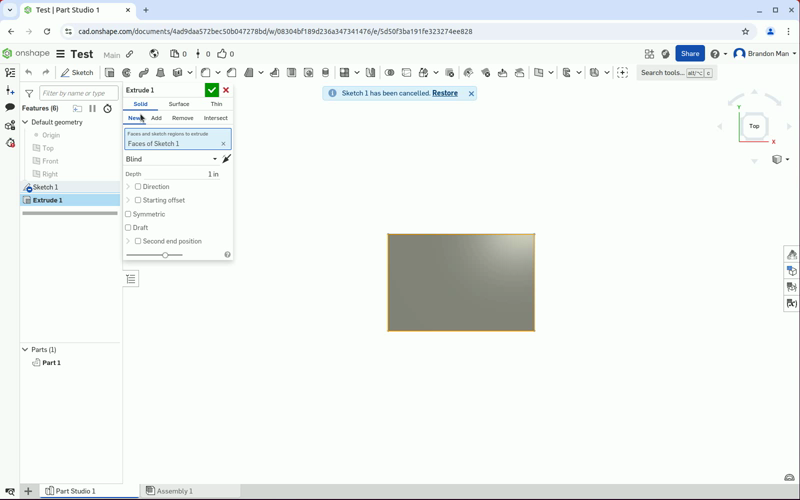
mouse_move(137, 120)
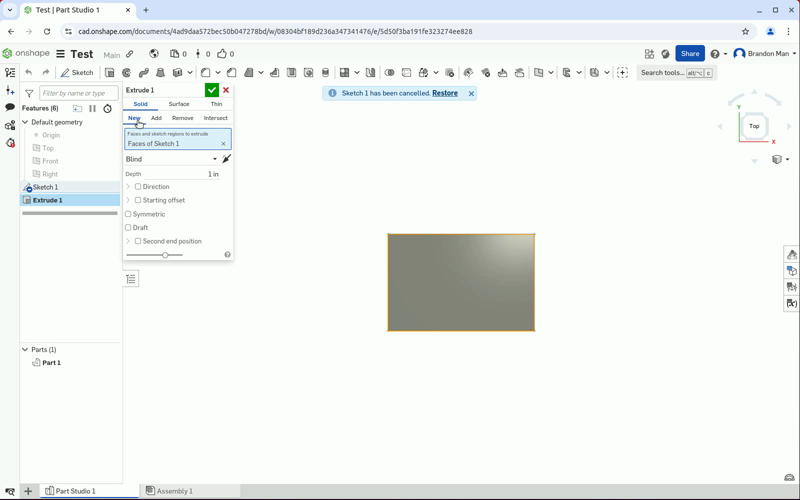
click(137, 120)
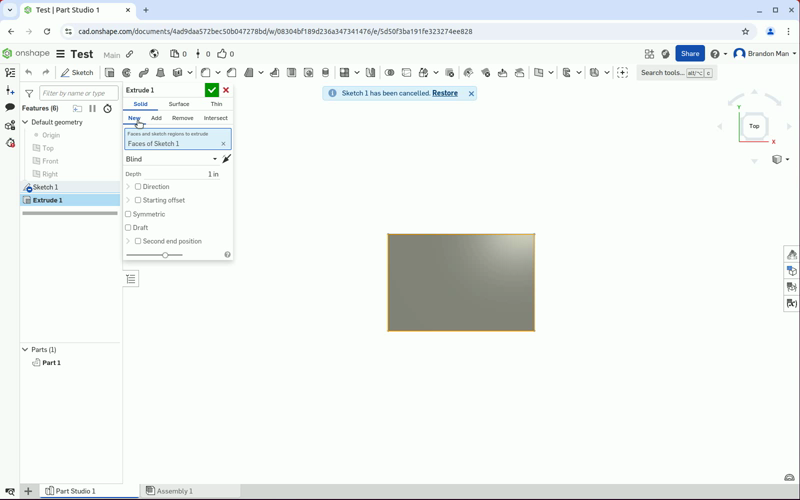
key(tab, 4)
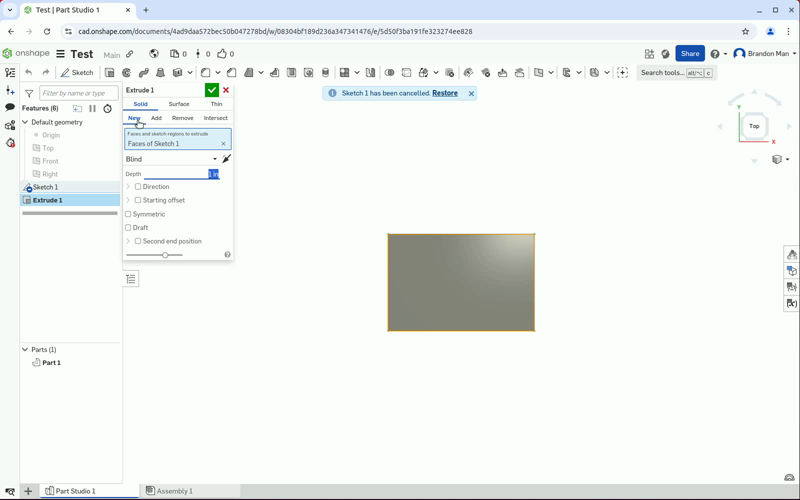
text(2.648)
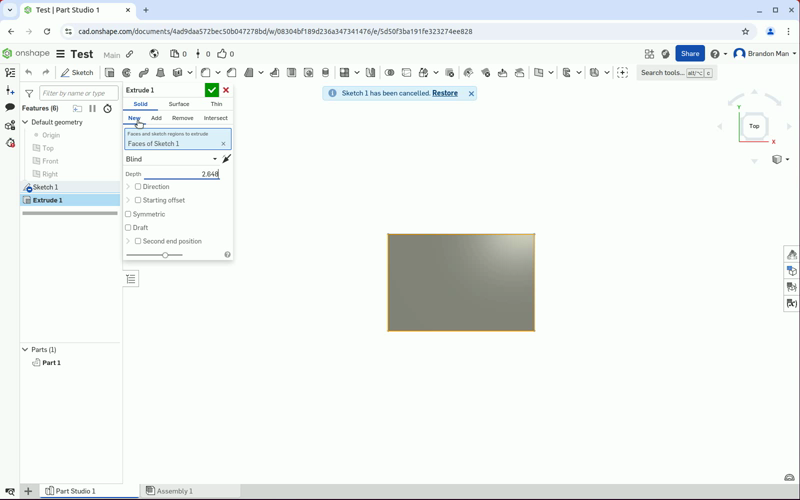
key(enter)
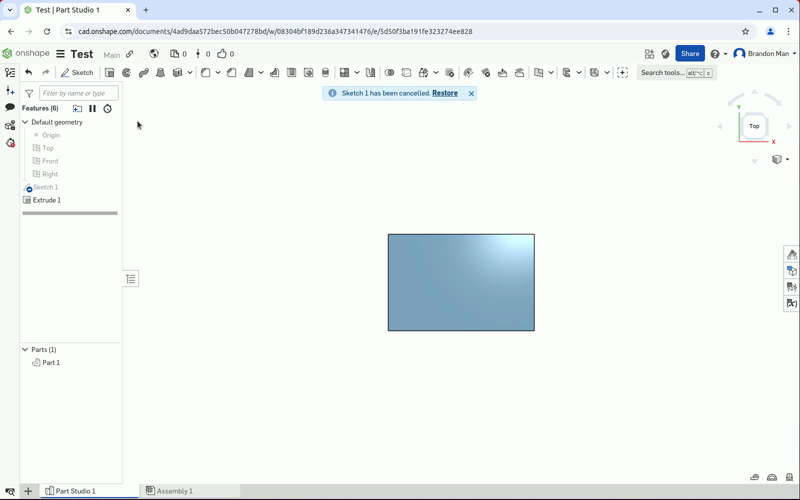
key(shift+h)
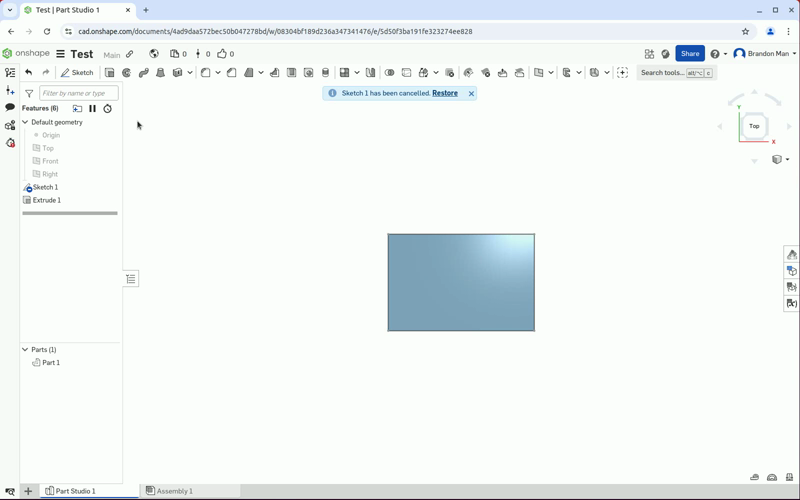
key(shift+h)
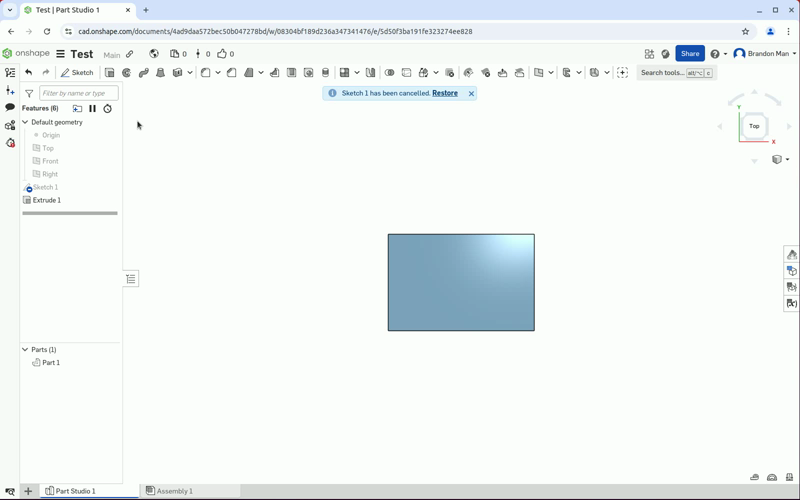
mouse_move(73, 189)
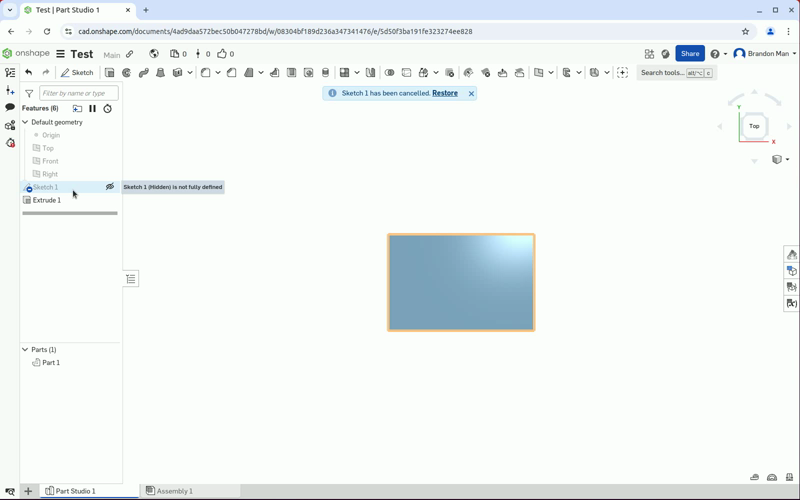
click(73, 189)
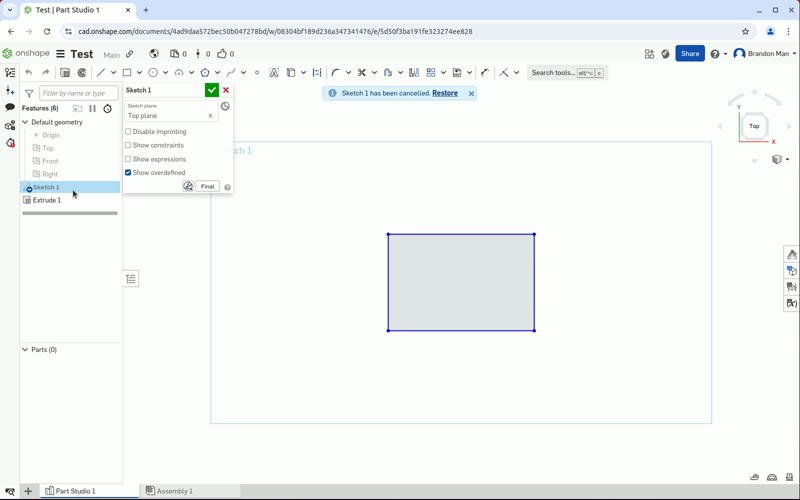
mouse_move(229, 92)
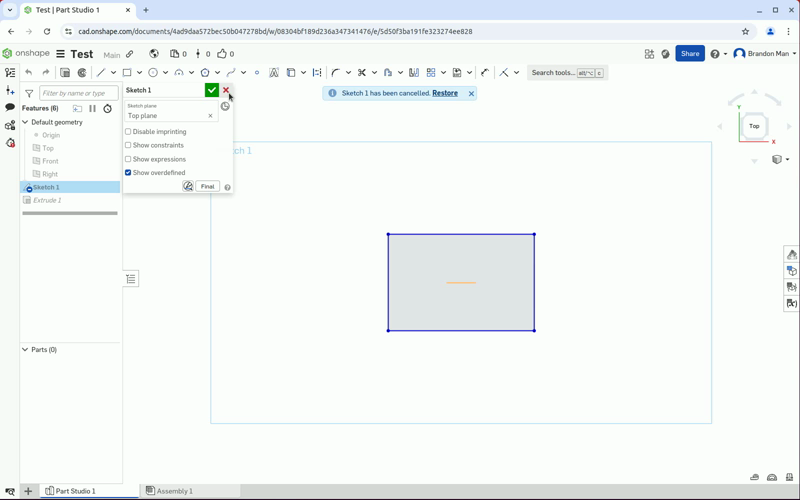
click(229, 92)
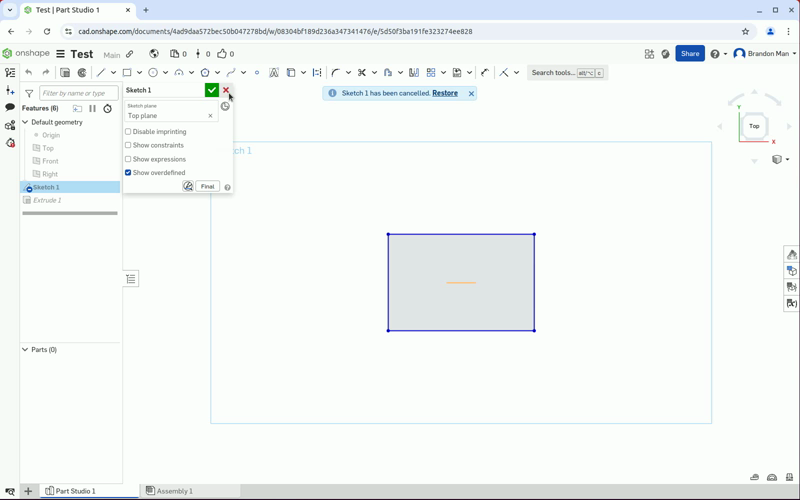
key(shift+s)
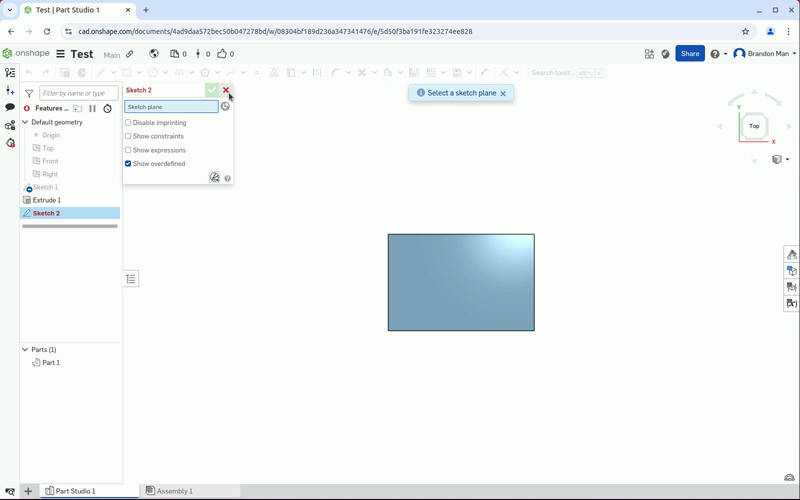
mouse_move(73, 150)
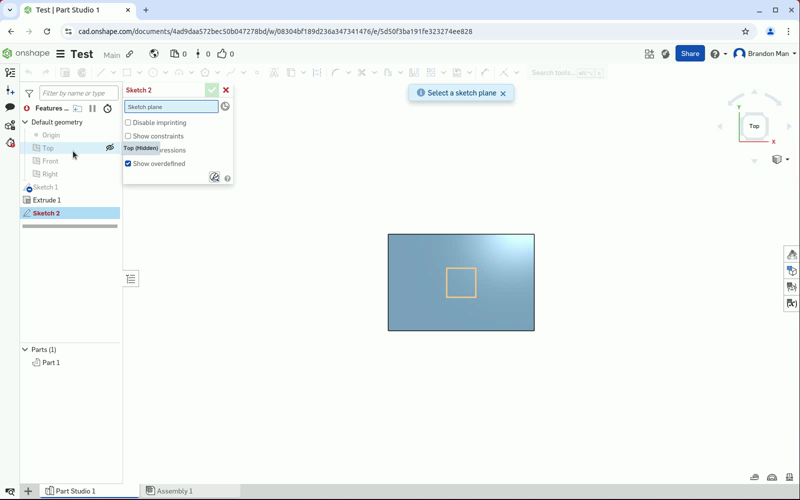
click(73, 150)
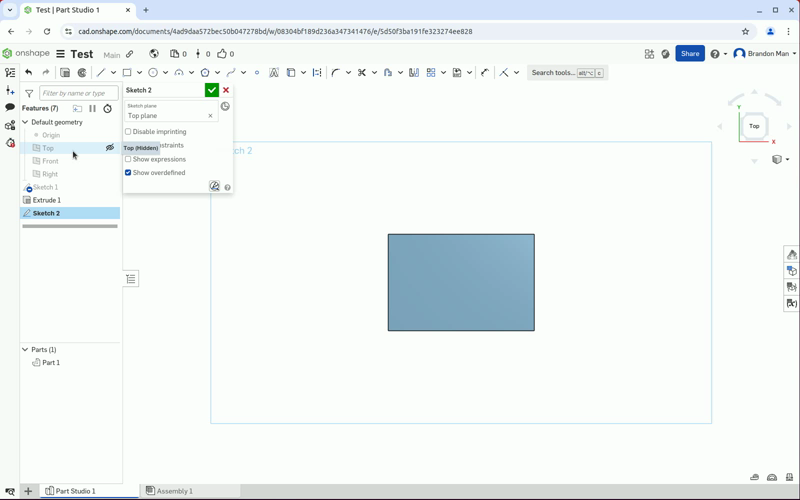
mouse_move(73, 352)
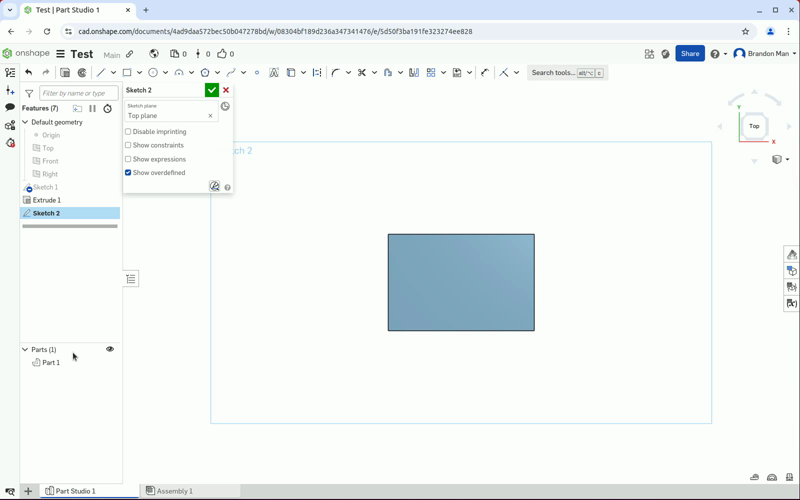
key(y)
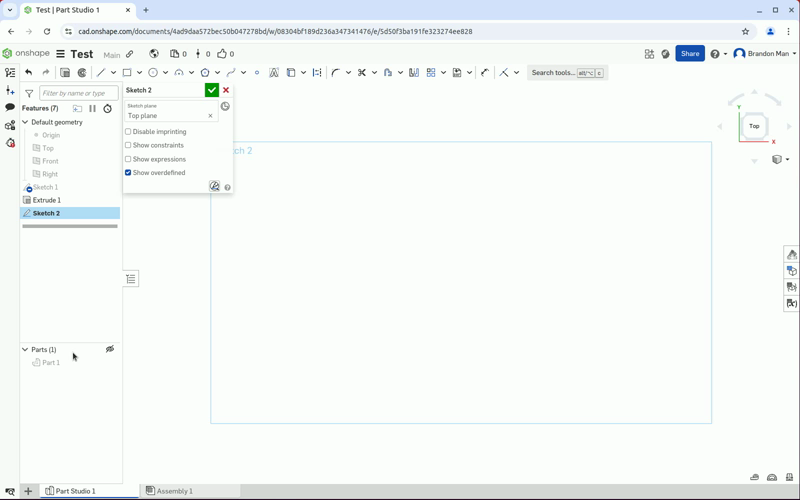
key(c)
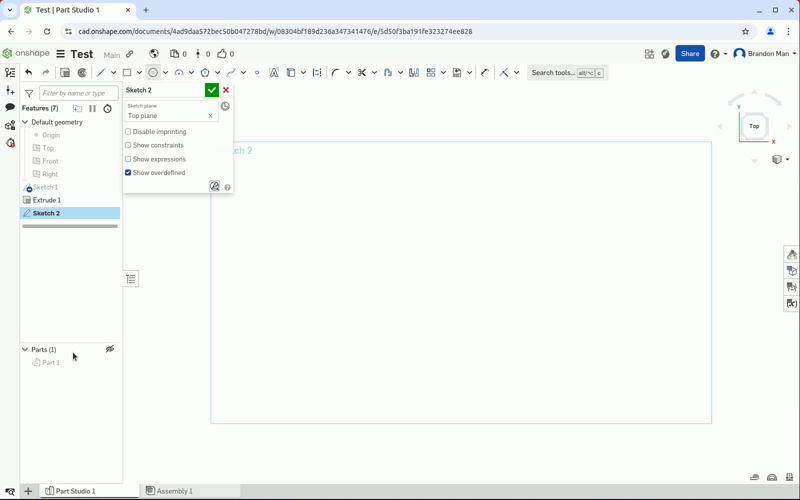
key_down(shift)
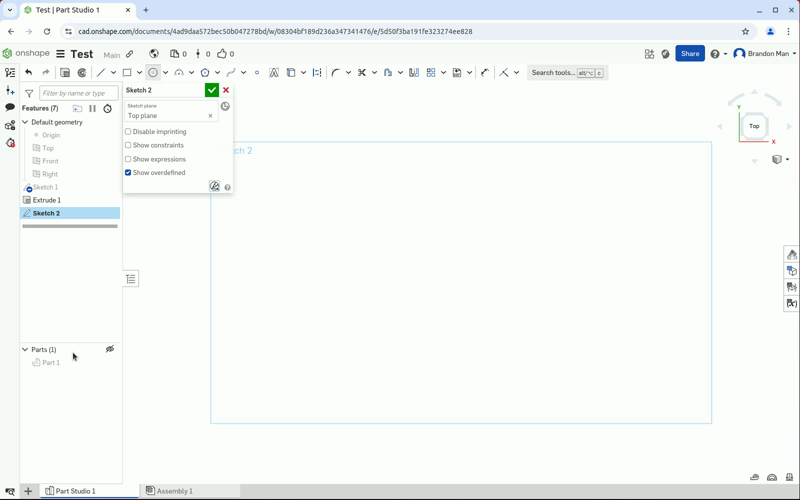
mouse_move(517, 282)
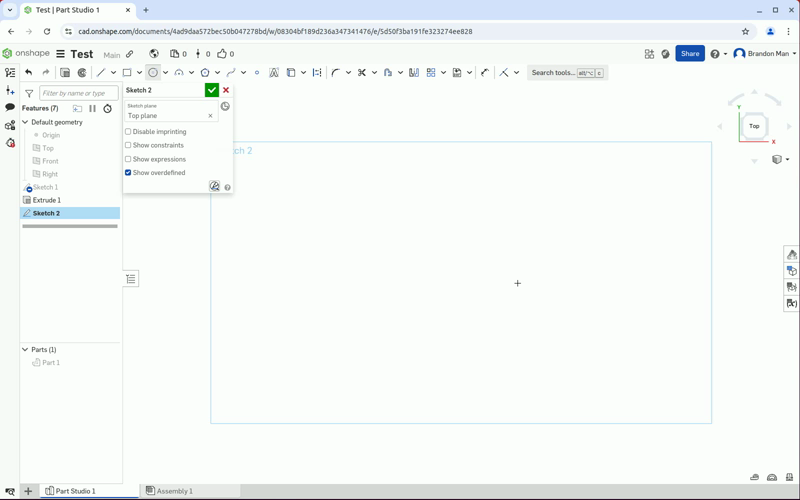
click(517, 282)
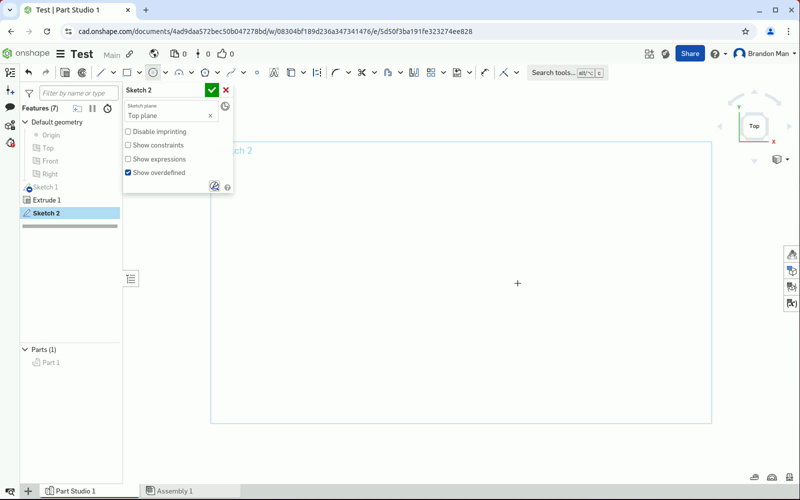
key_up(shift)
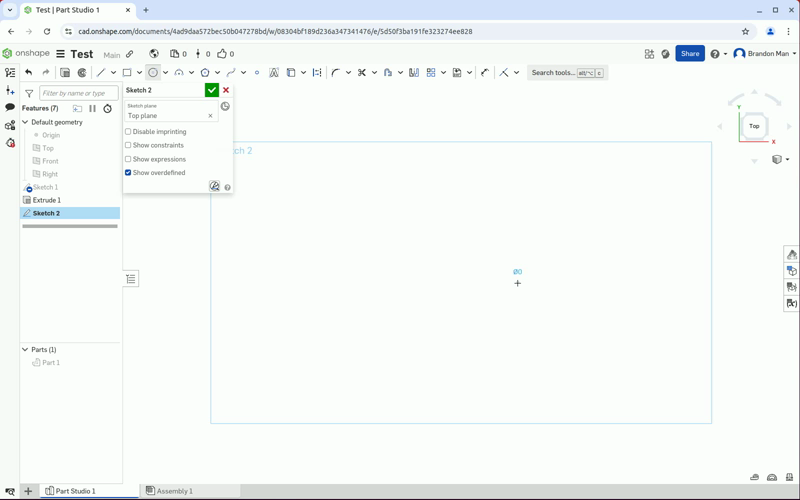
mouse_move(574, 282)
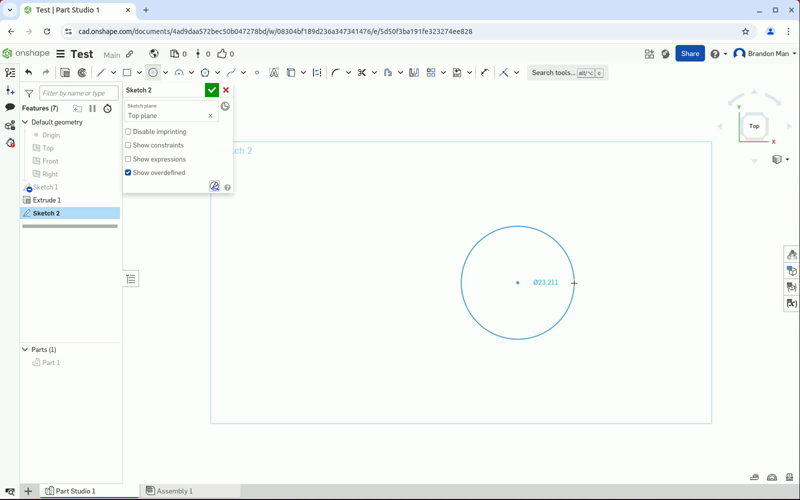
click(574, 282)
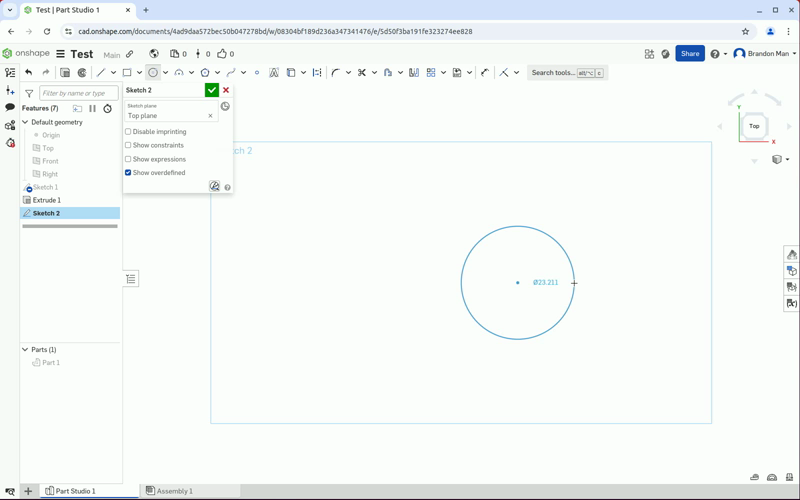
key(esc)
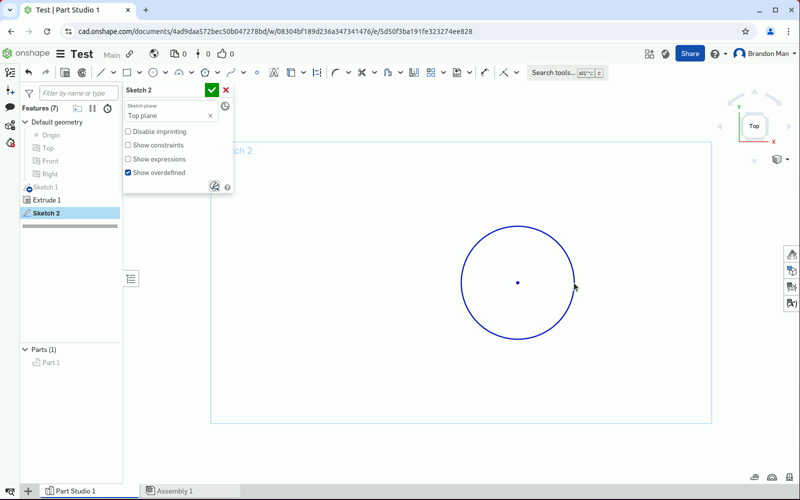
mouse_move(503, 246)
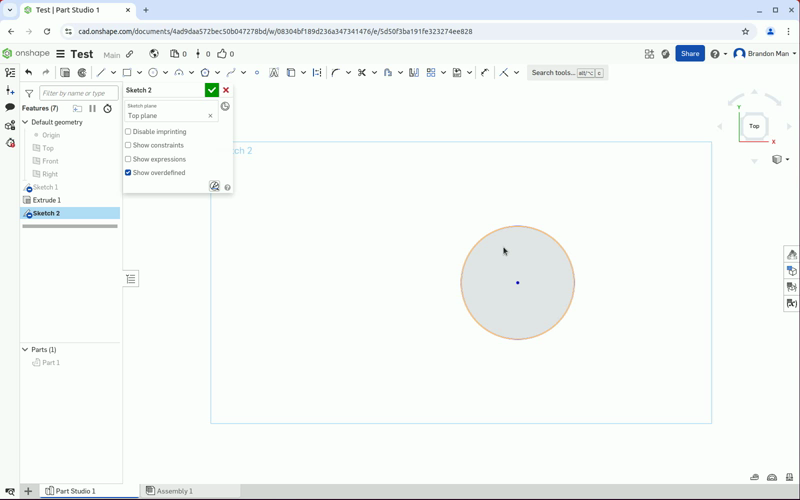
click(503, 246)
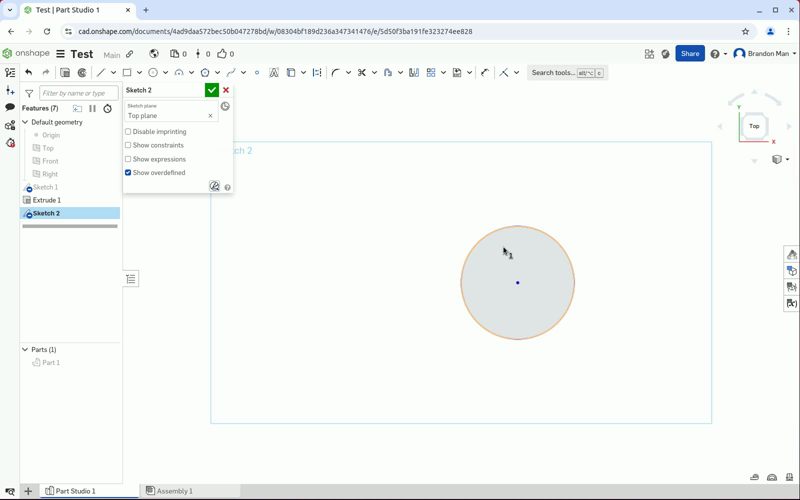
mouse_move(73, 352)
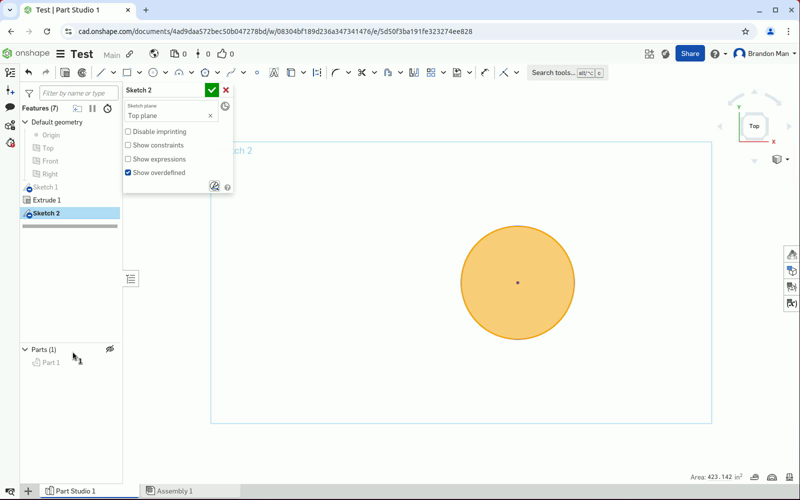
key(shift+y)
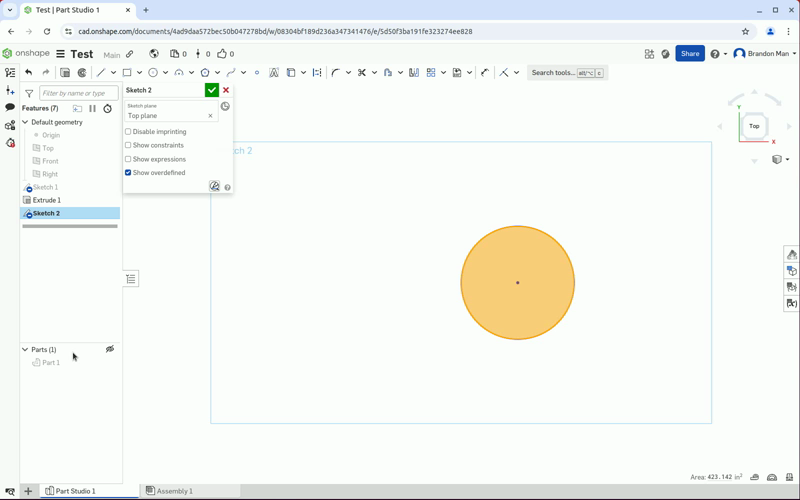
key(shift+e)
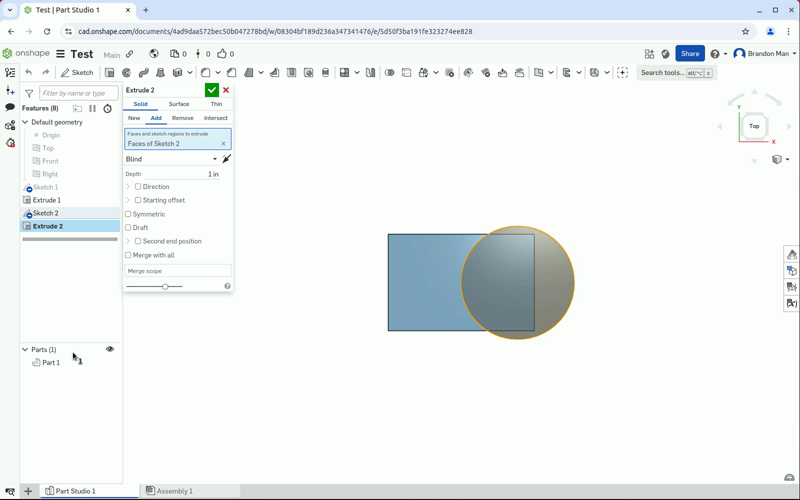
mouse_move(143, 106)
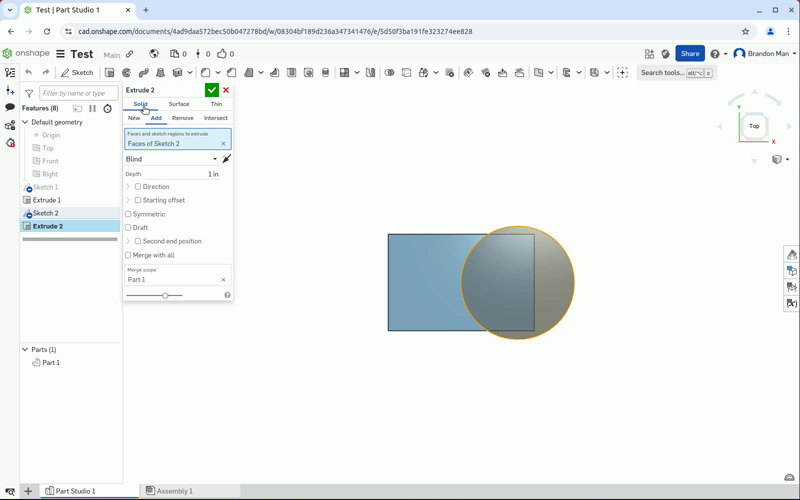
click(143, 106)
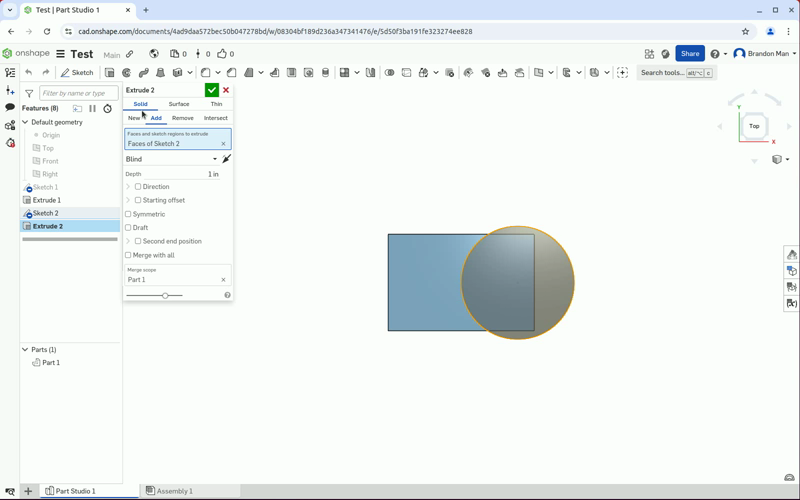
mouse_move(137, 120)
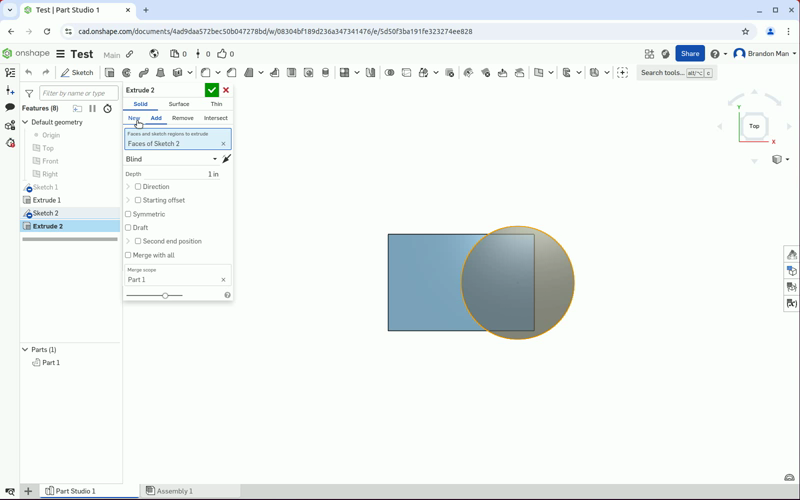
click(137, 120)
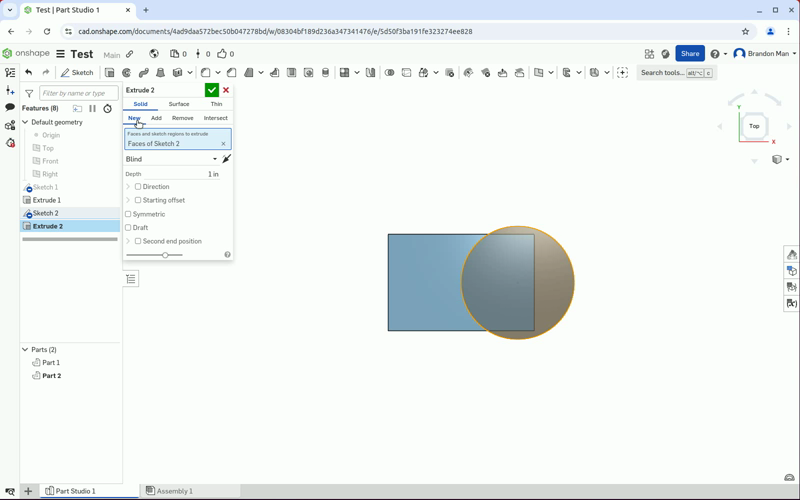
key(tab, 4)
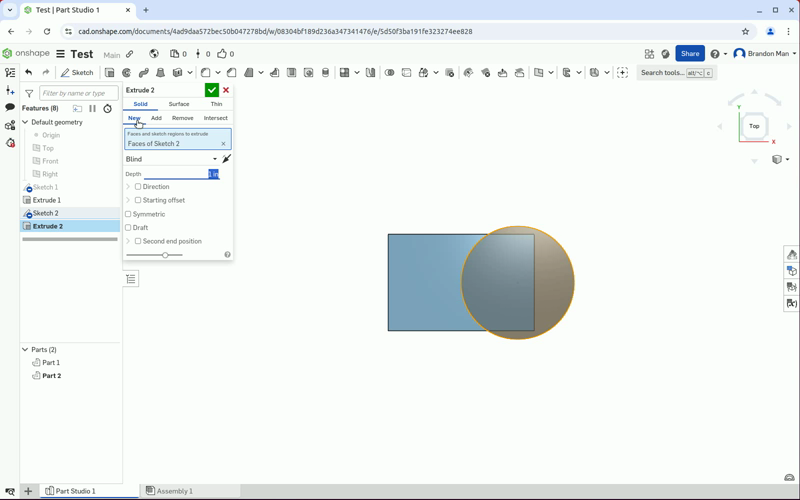
text(12.998)
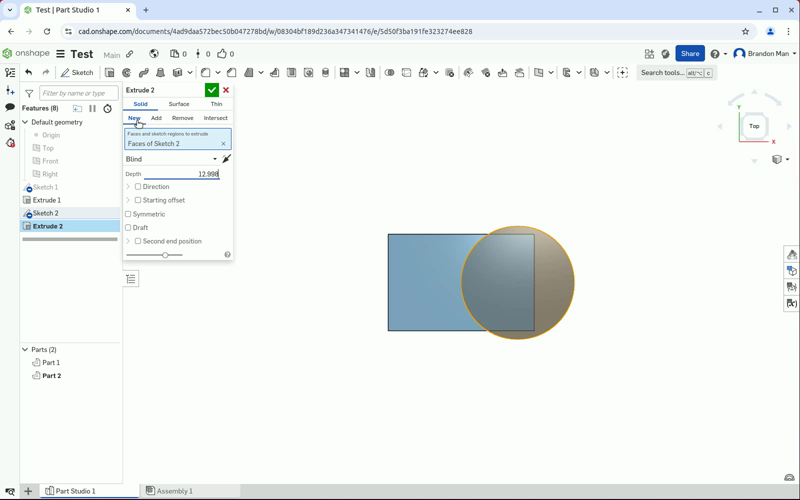
key(enter)
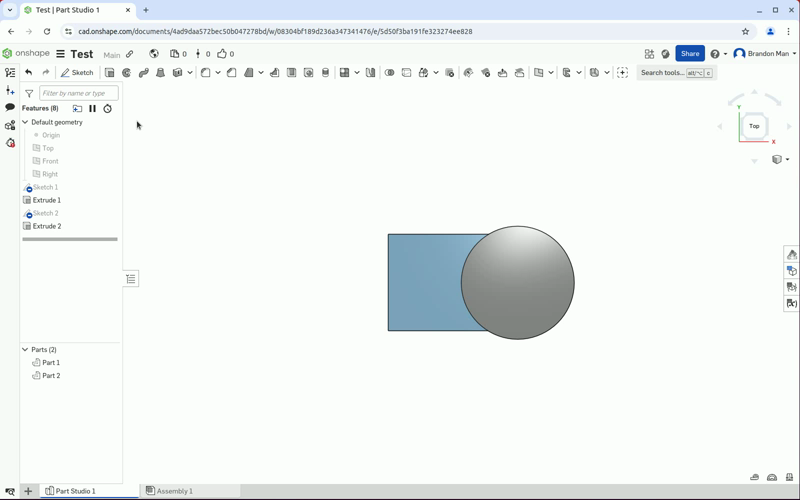
key(shift+h)
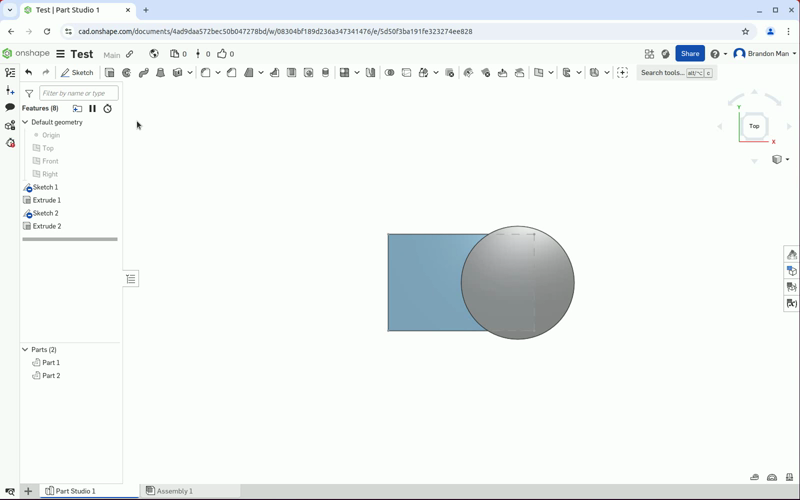
key(shift+h)
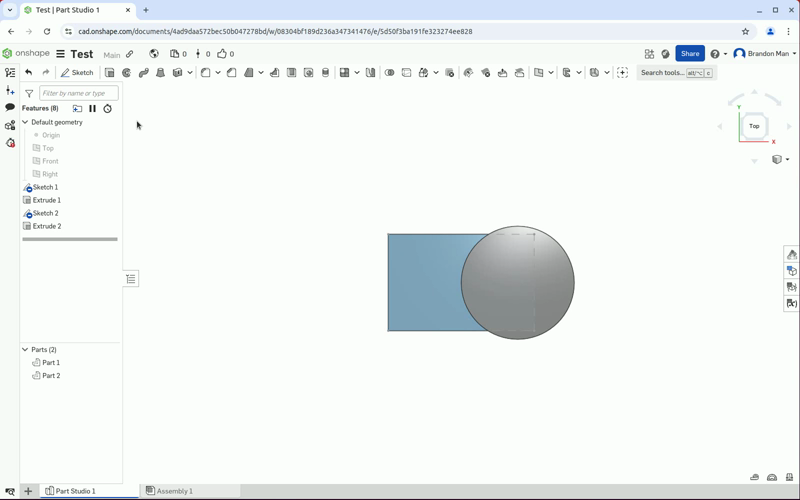
key(shift+7)
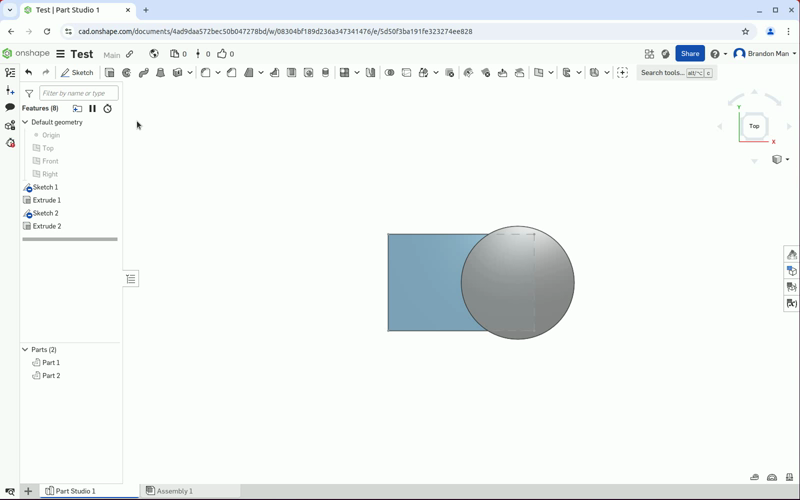
key(up, 3)
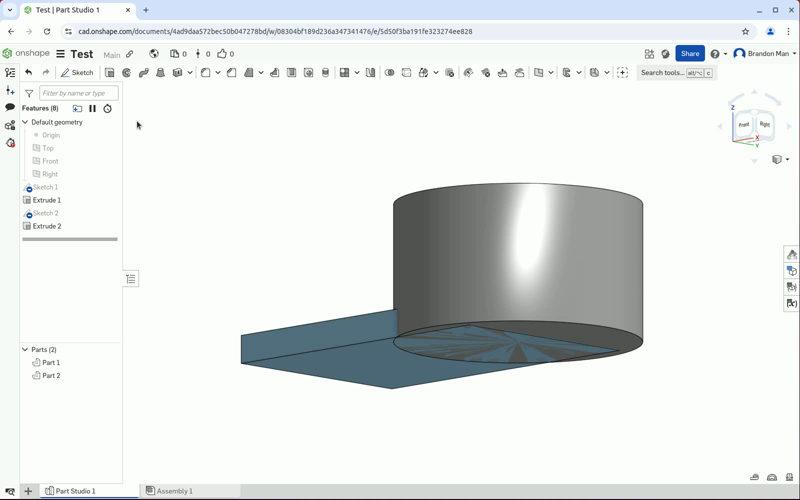
key(left, 3)
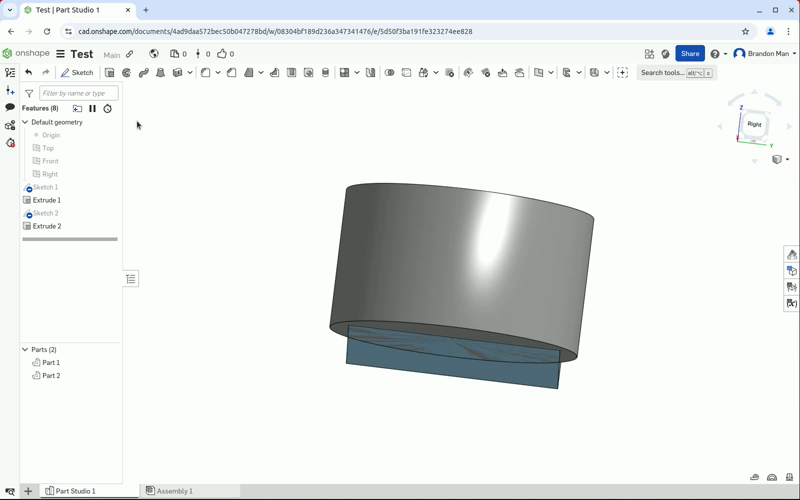
key(right, 3)
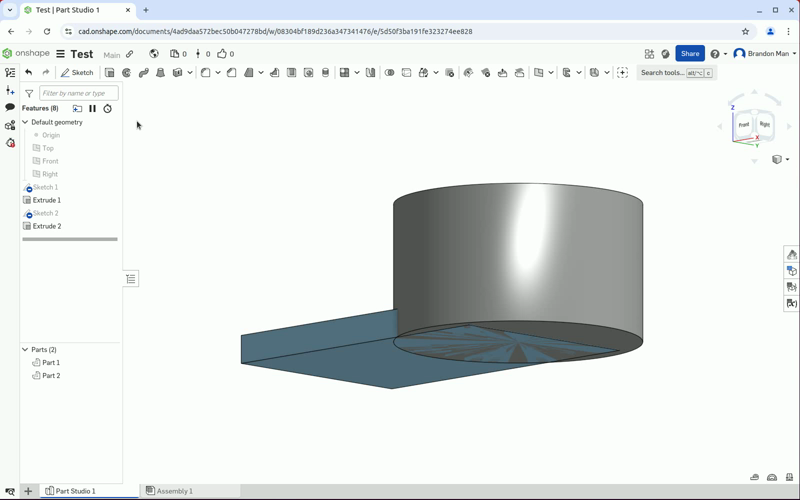
key(down, 3)
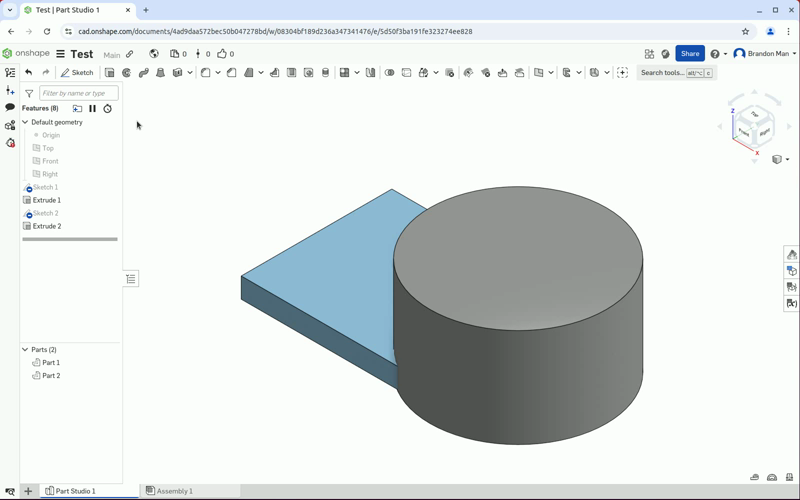
mouse_move(73, 189)
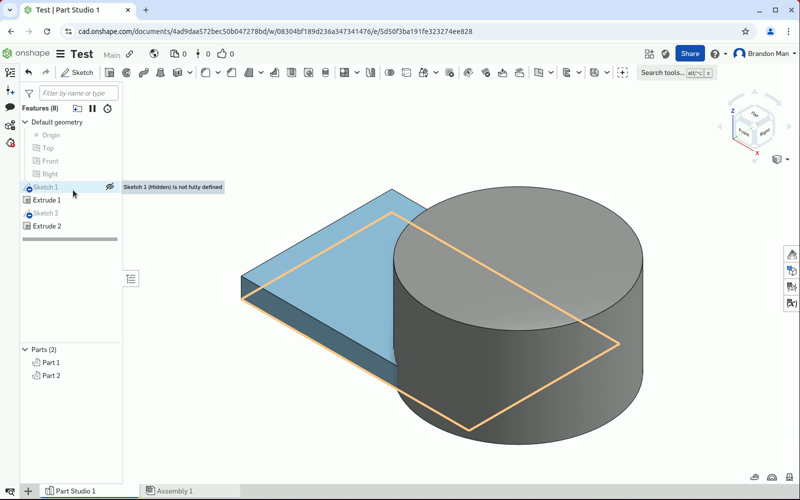
click(73, 189)